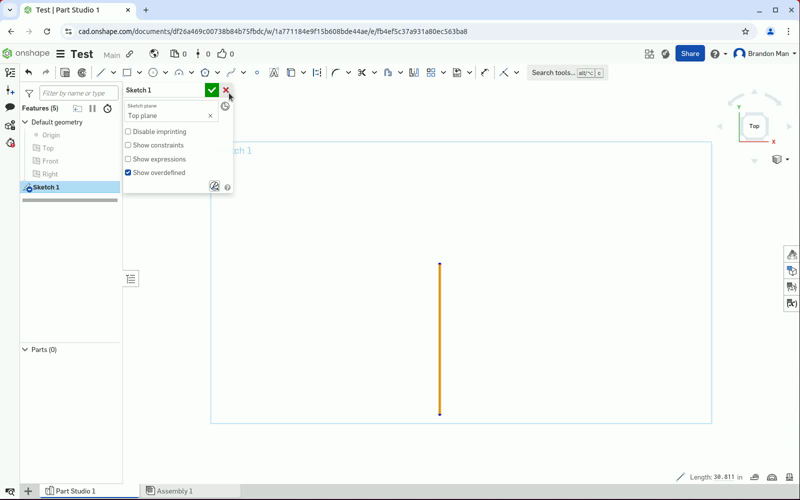
key(shift+h)
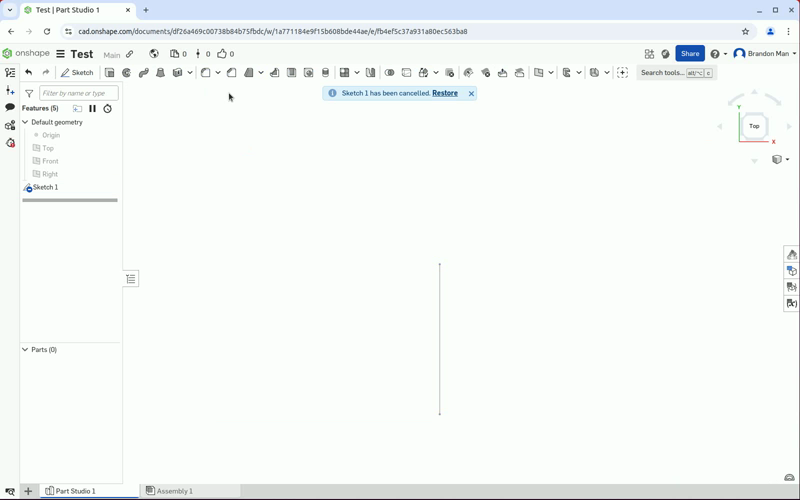
key(shift+s)
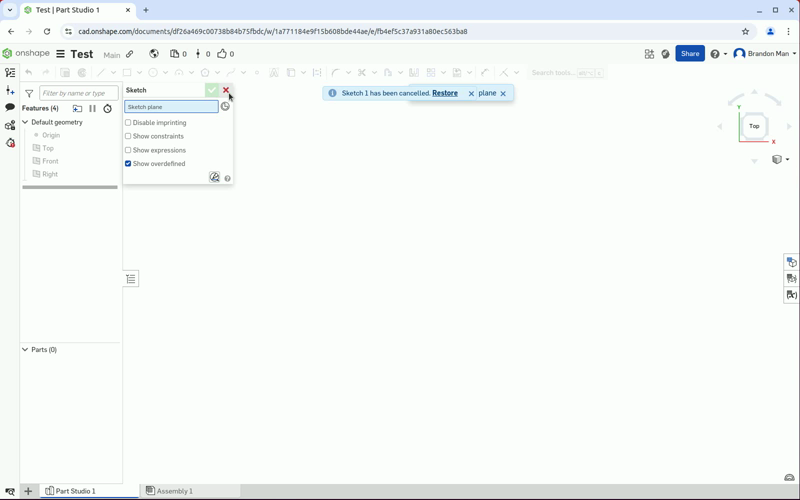
mouse_move(73, 150)
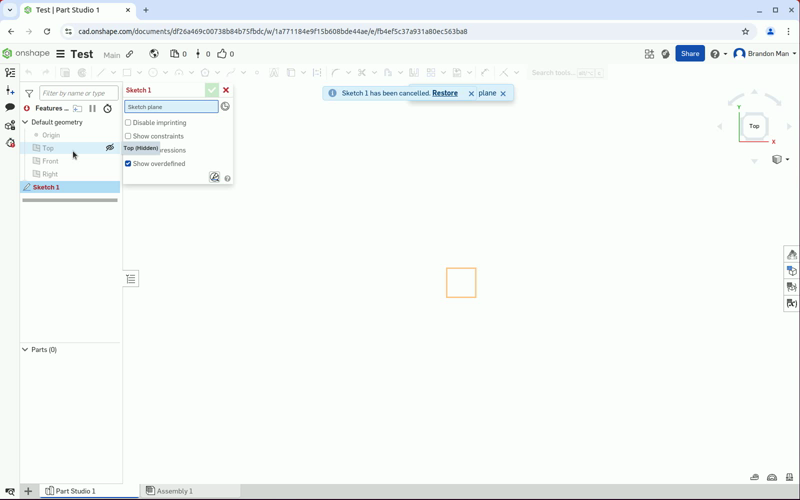
click(73, 150)
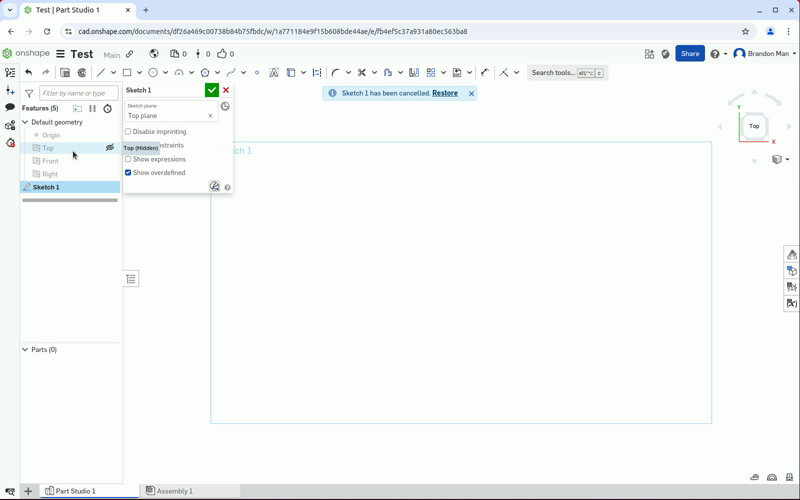
mouse_move(73, 352)
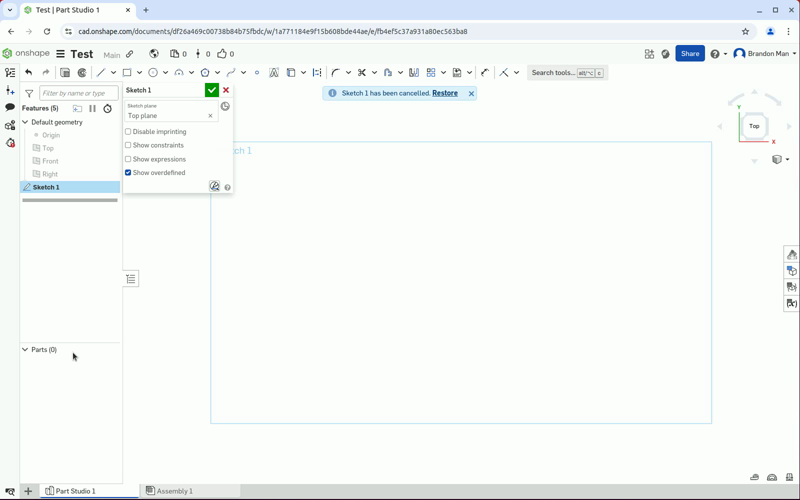
key(y)
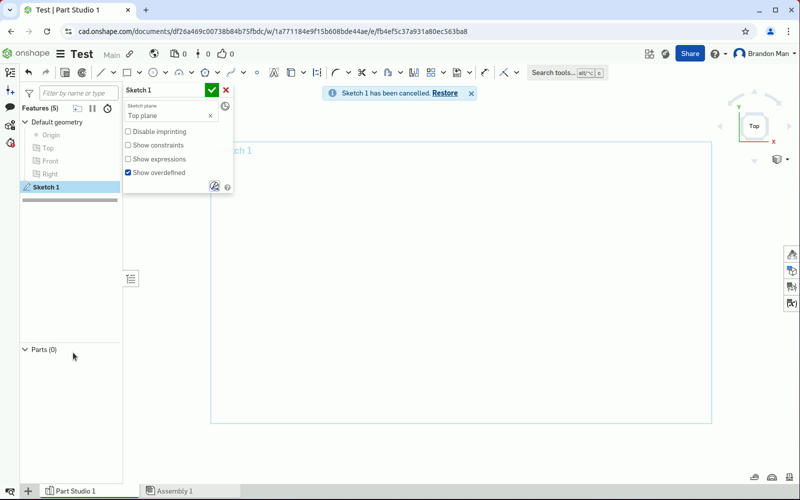
key(c)
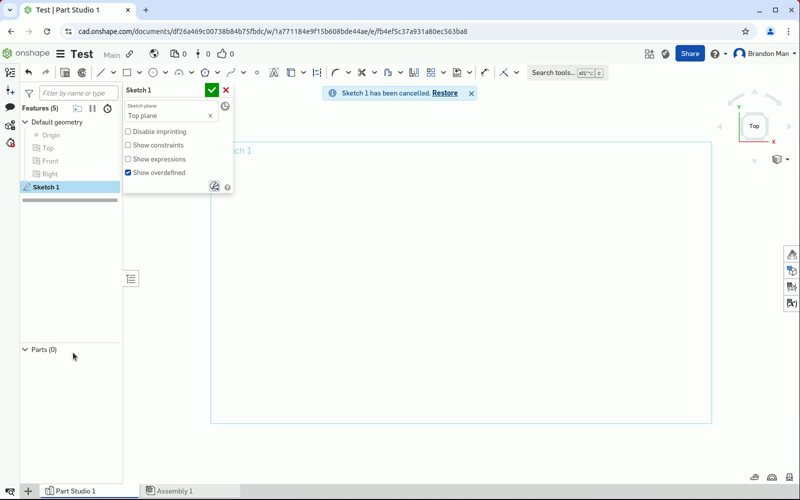
key_down(shift)
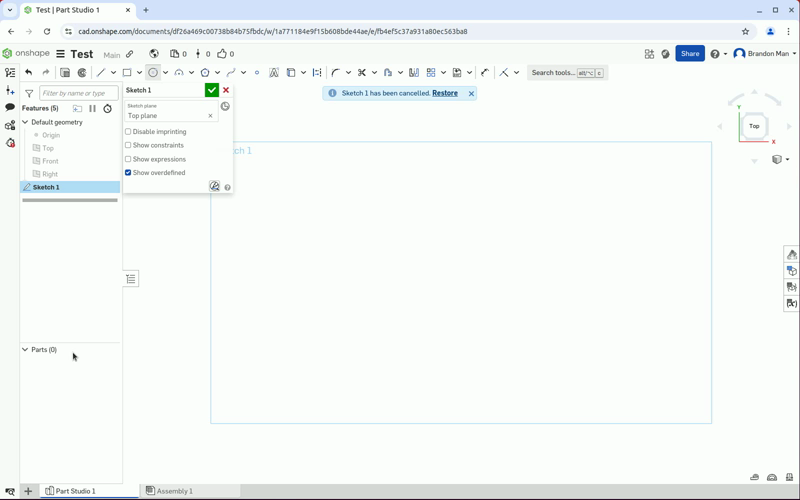
mouse_move(461, 282)
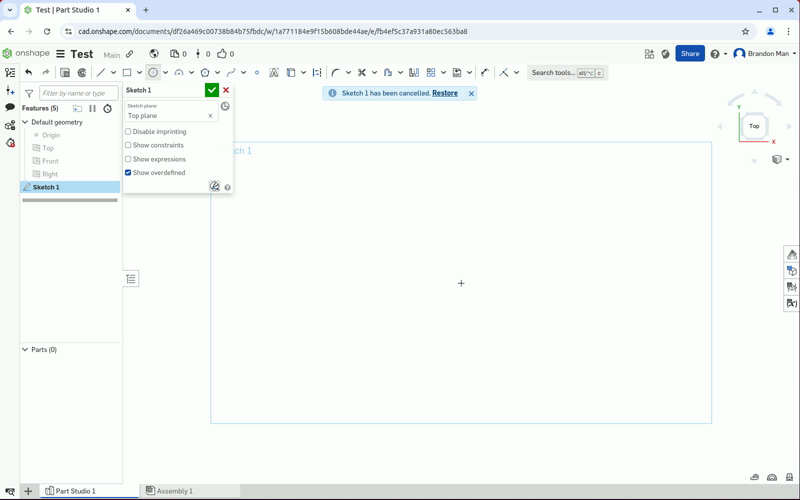
click(461, 282)
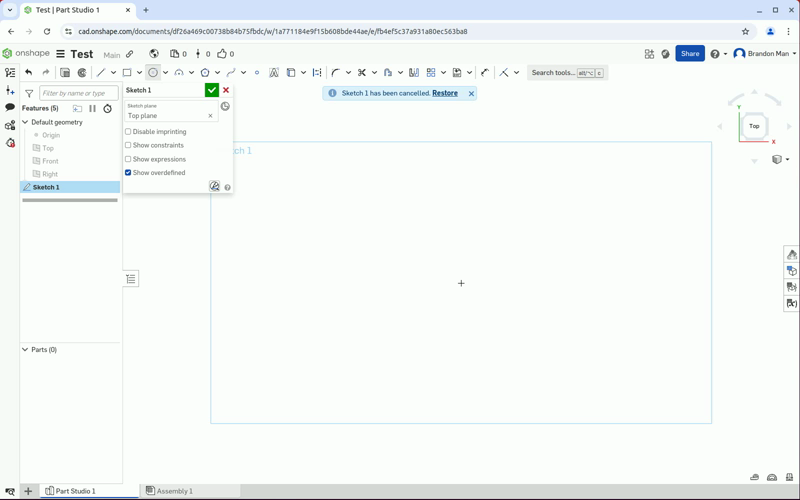
key_up(shift)
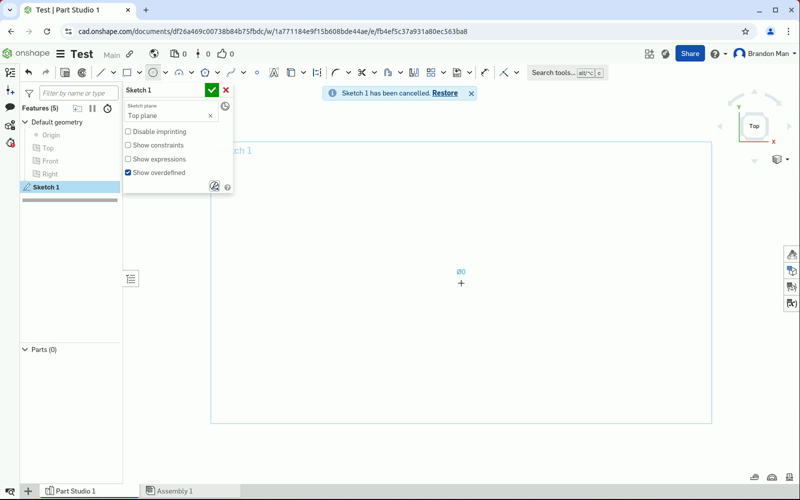
mouse_move(572, 282)
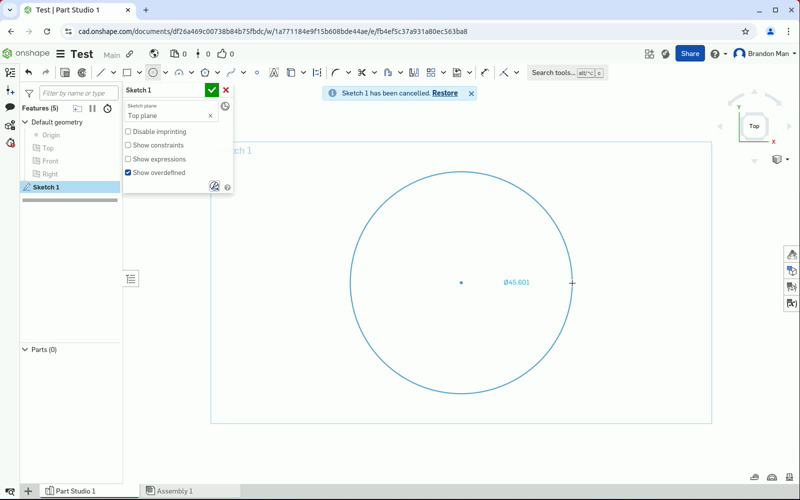
click(572, 282)
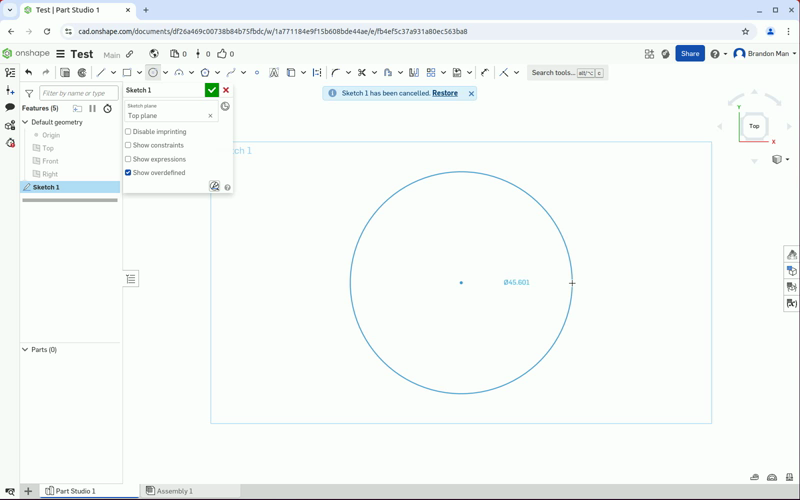
key(esc)
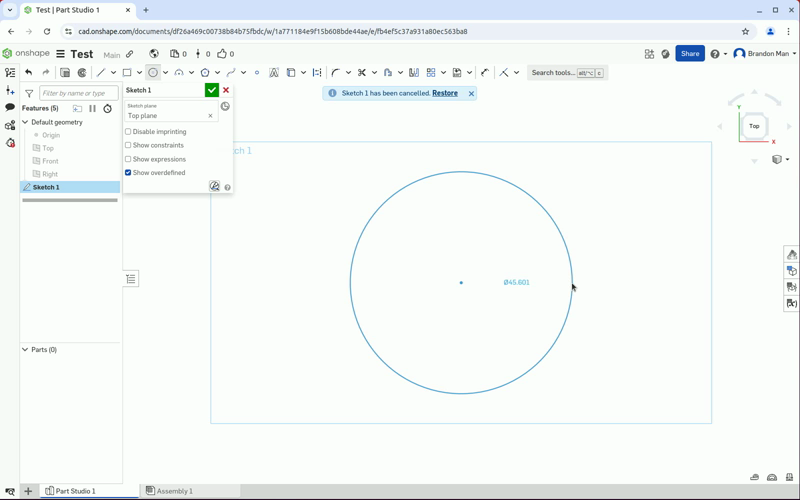
key(c)
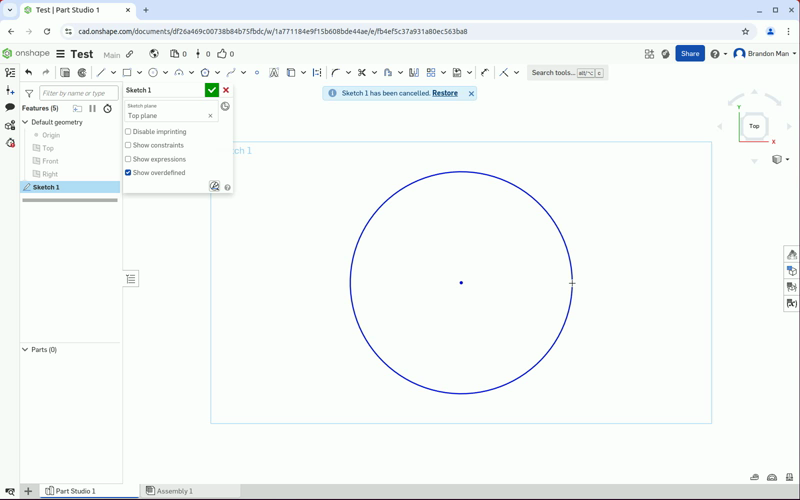
key_down(shift)
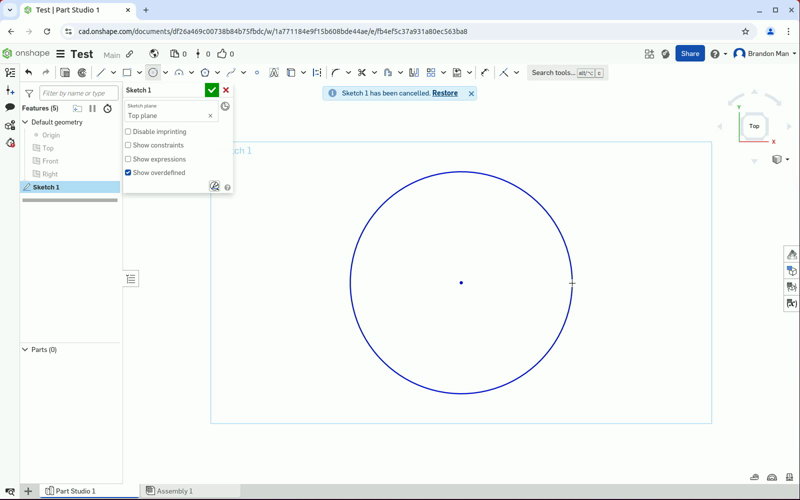
mouse_move(461, 282)
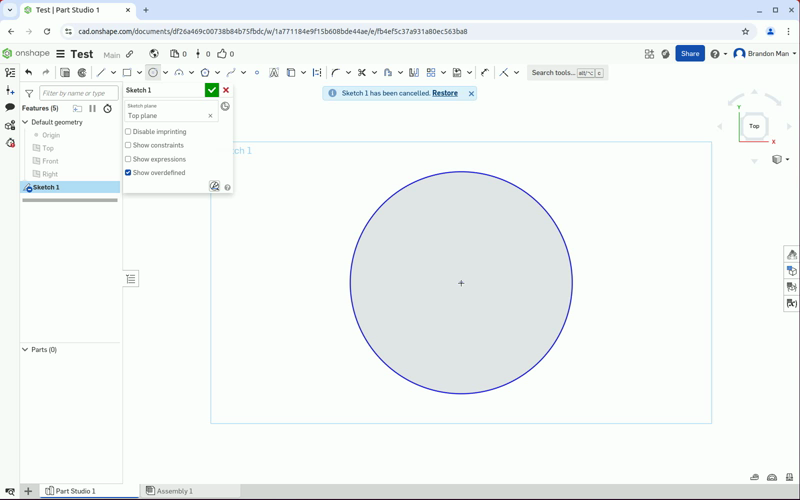
click(461, 282)
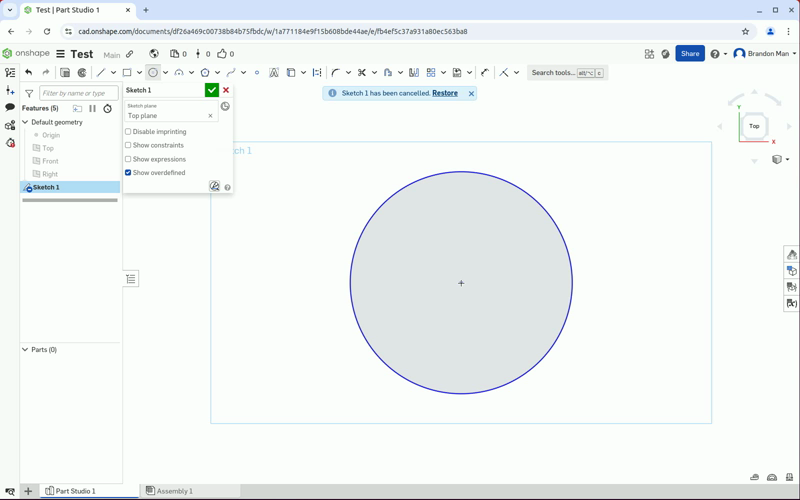
key_up(shift)
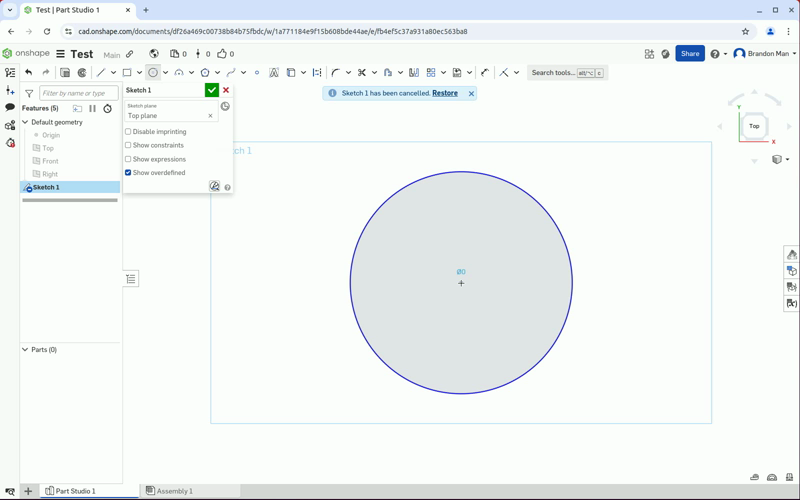
mouse_move(565, 282)
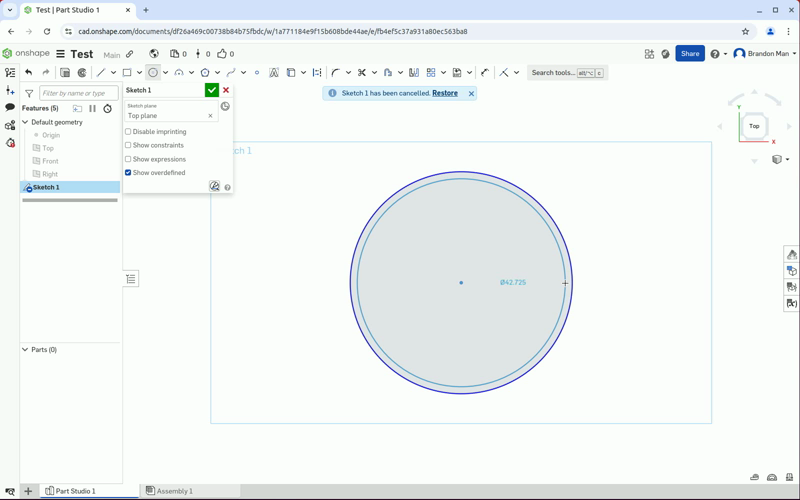
click(565, 282)
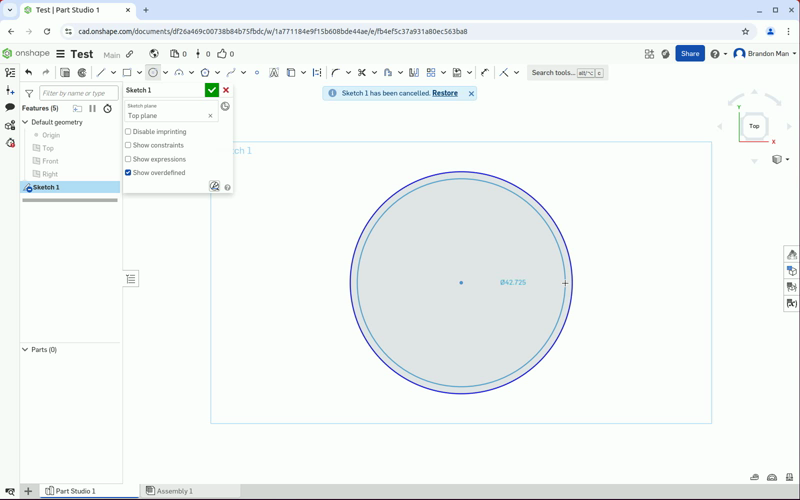
key(esc)
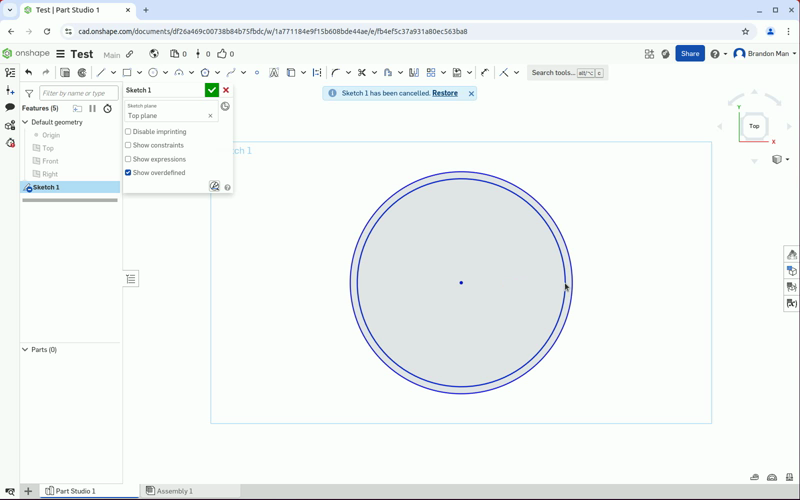
mouse_move(568, 282)
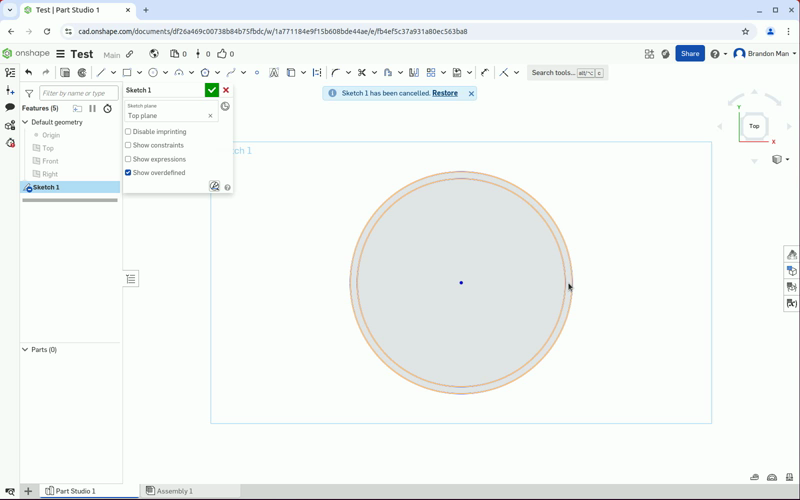
click(568, 282)
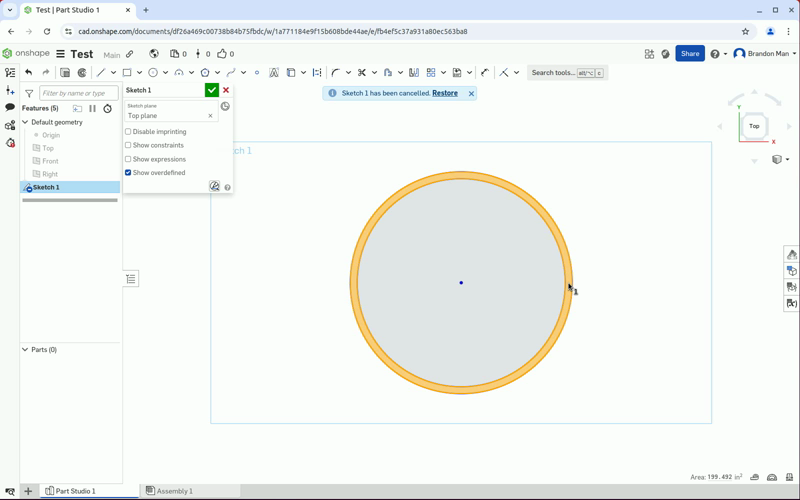
mouse_move(73, 352)
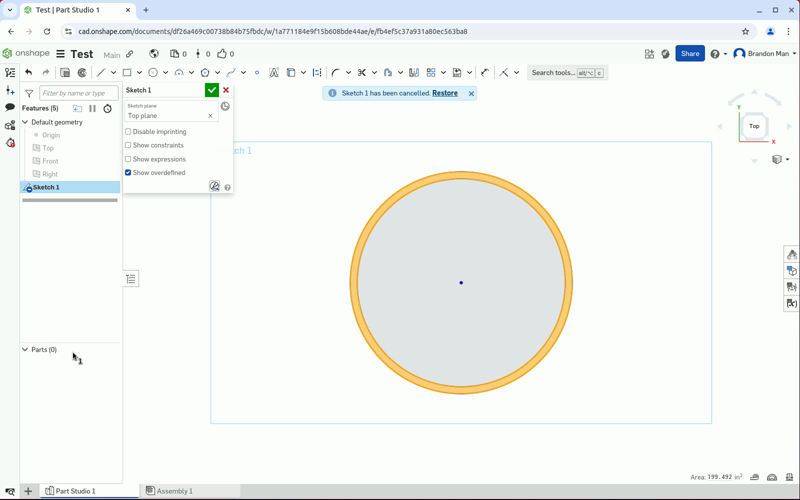
key(shift+y)
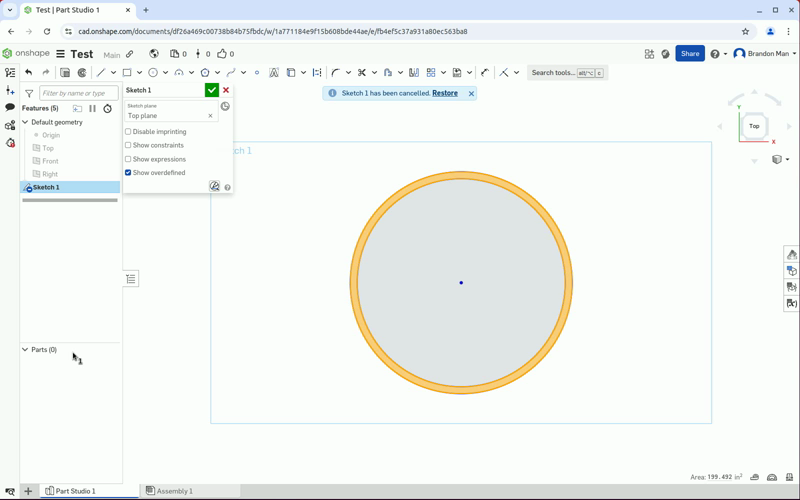
key(shift+e)
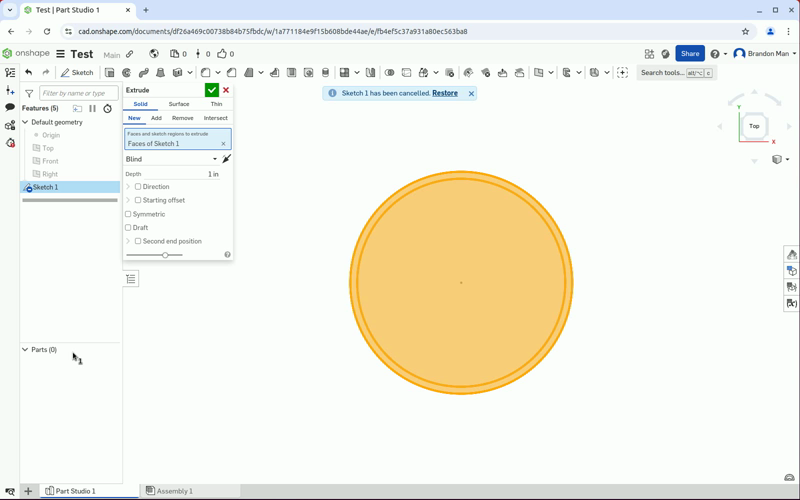
mouse_move(143, 106)
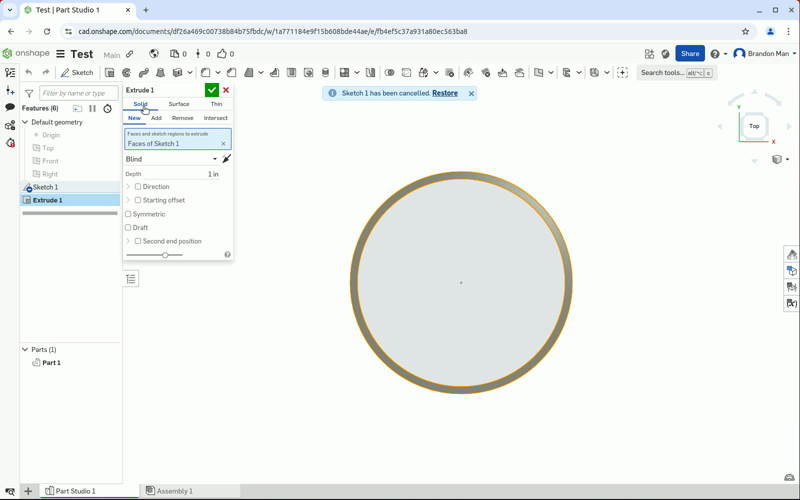
click(143, 106)
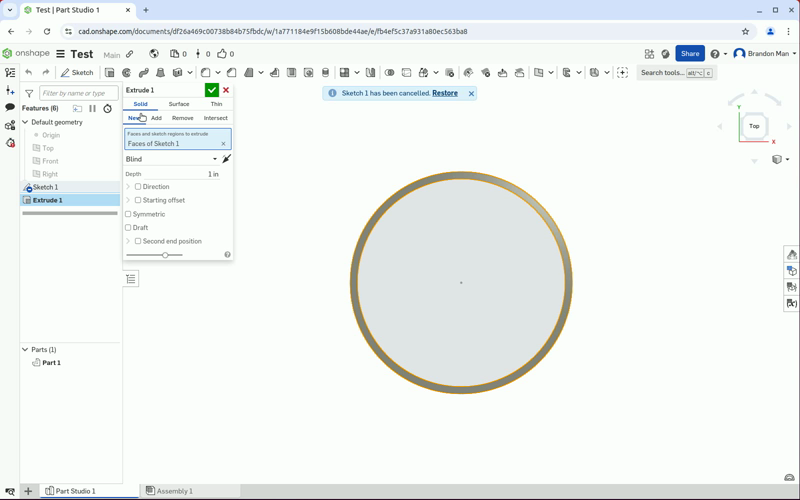
mouse_move(137, 120)
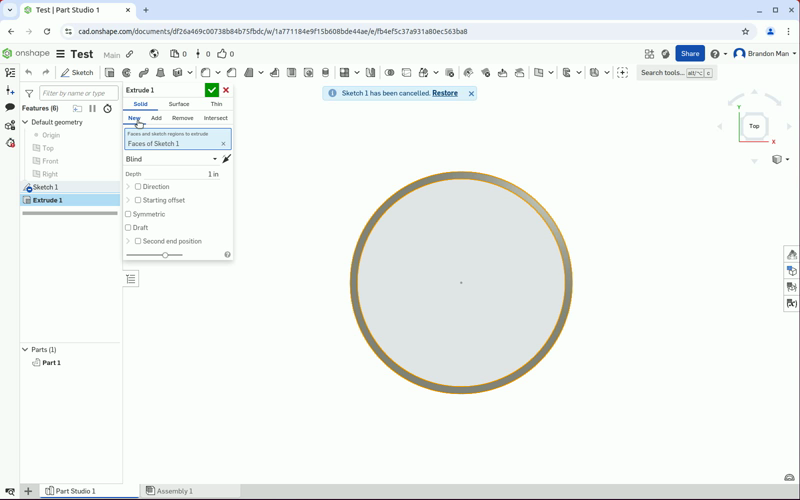
click(137, 120)
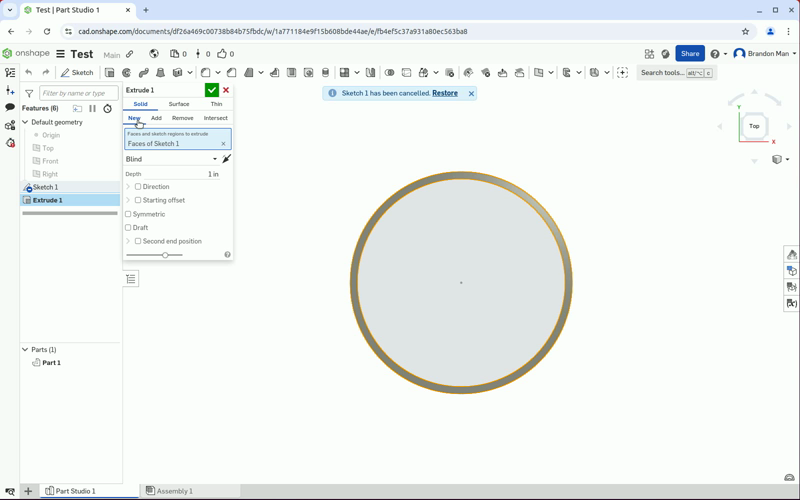
key(tab, 4)
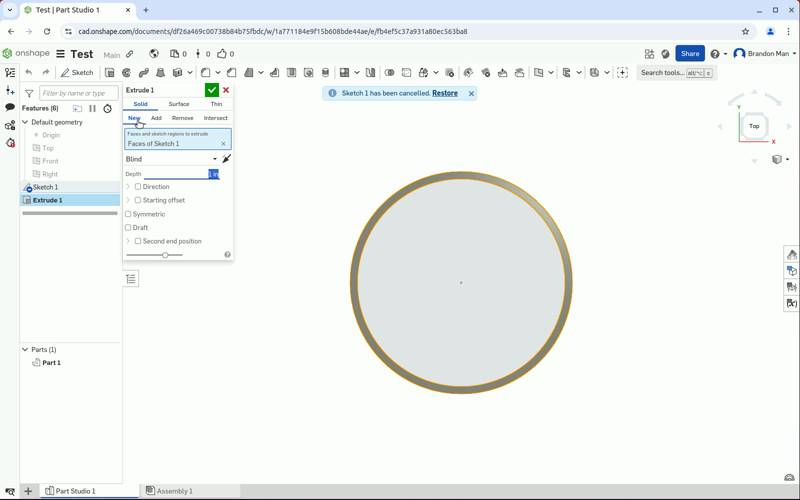
text(7.703)
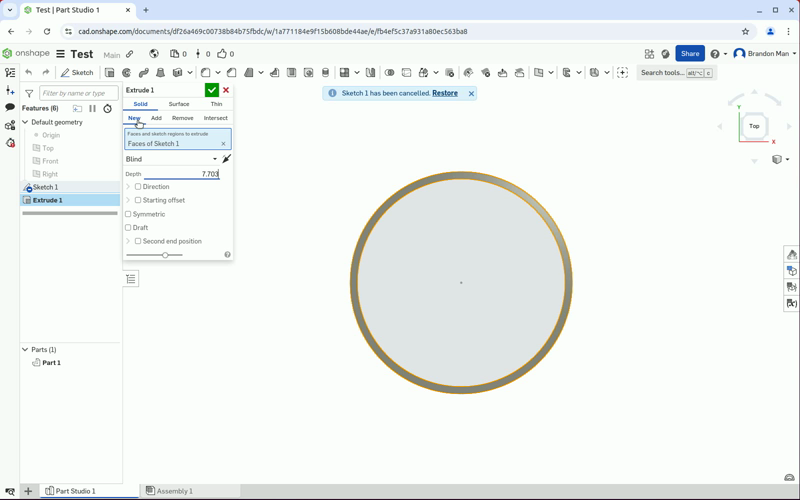
key(enter)
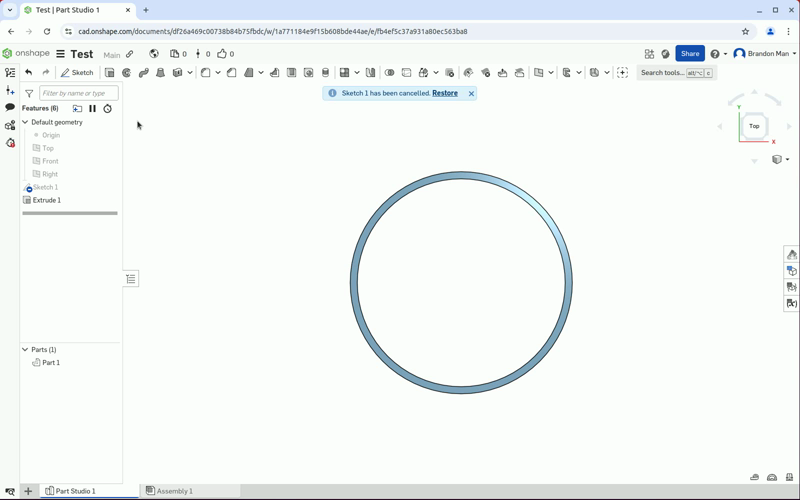
key(shift+h)
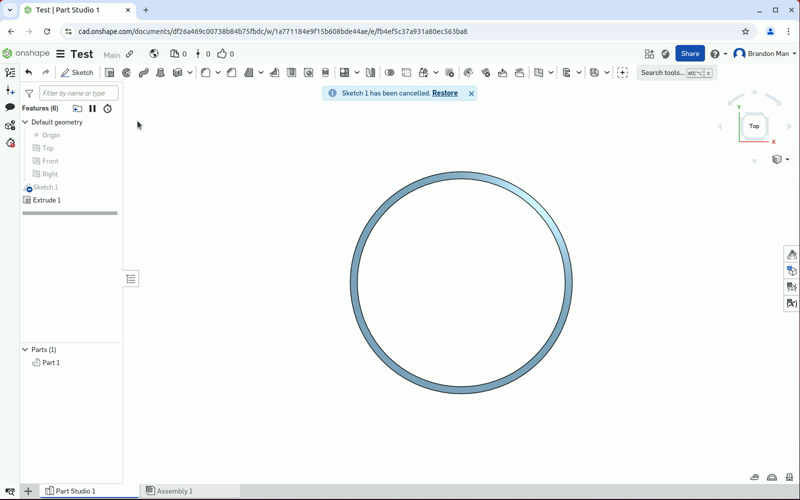
key(shift+h)
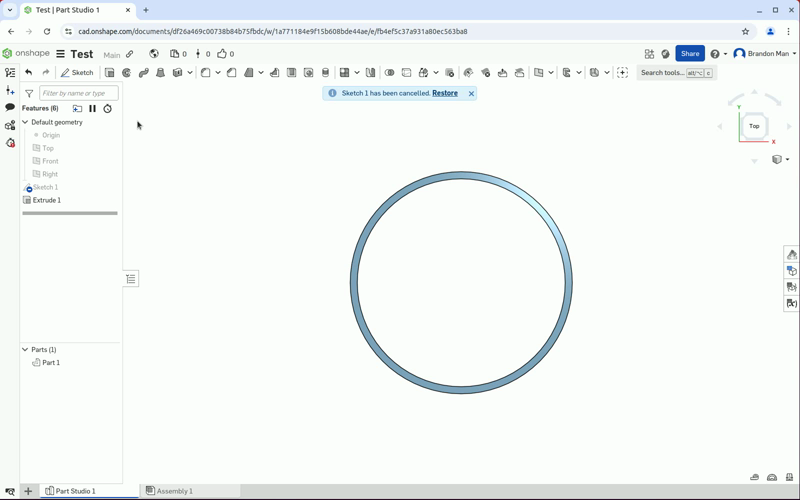
mouse_move(73, 189)
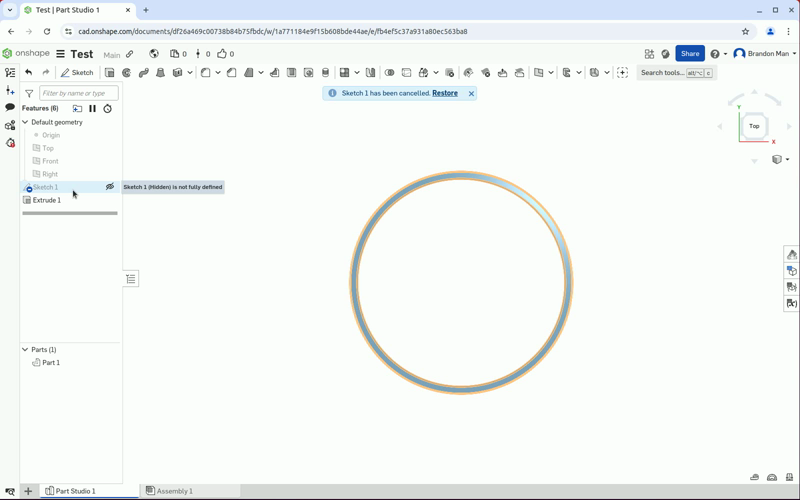
click(73, 189)
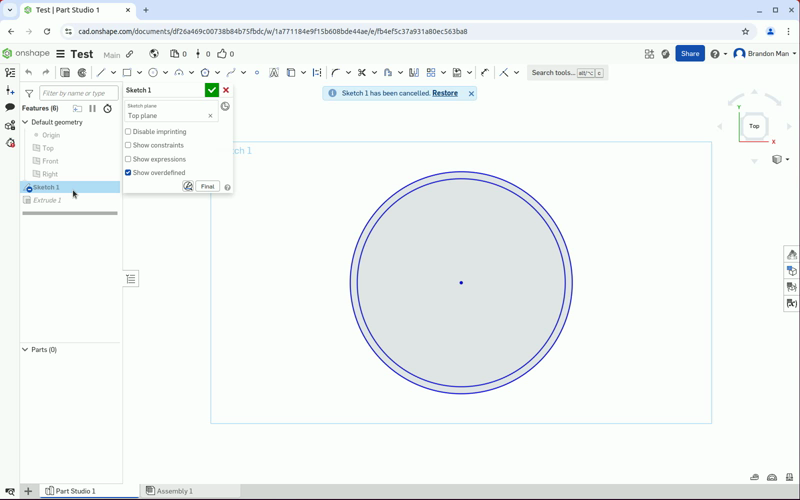
mouse_move(229, 92)
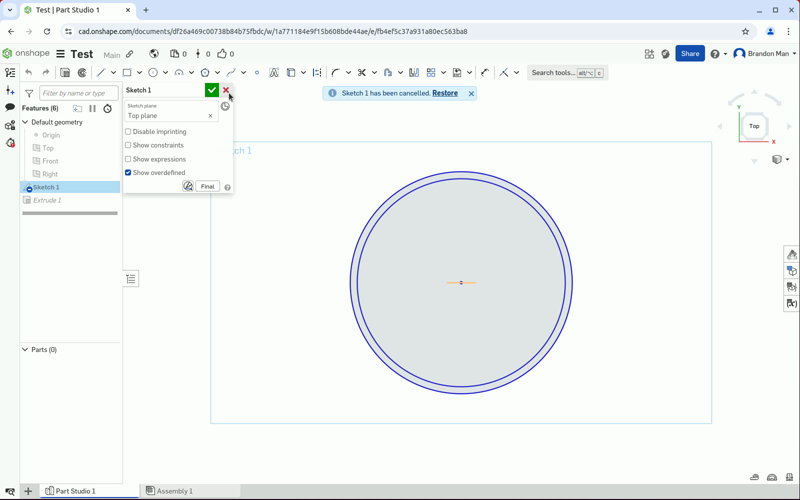
click(229, 92)
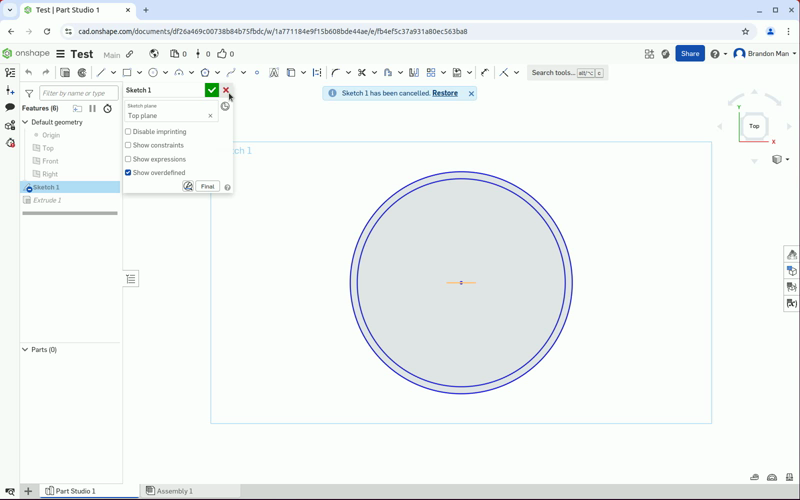
key(shift+s)
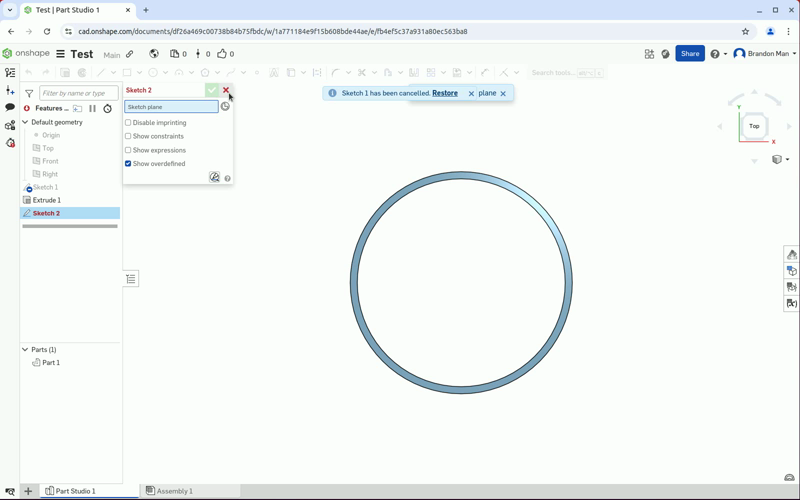
mouse_move(73, 150)
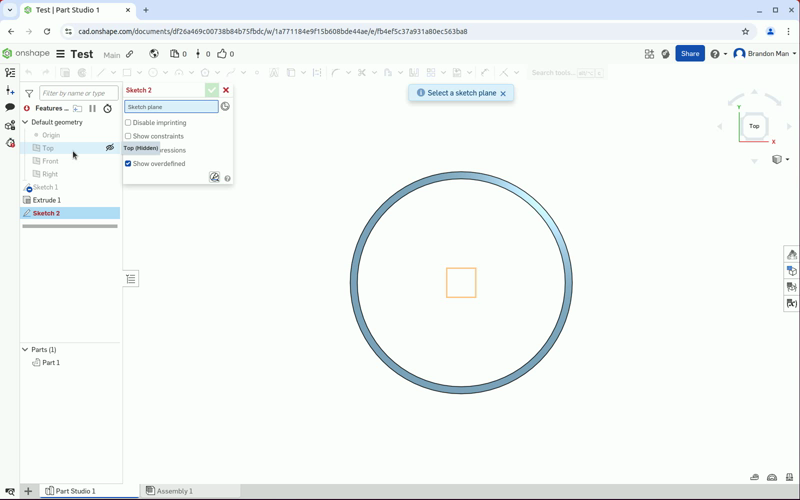
click(73, 150)
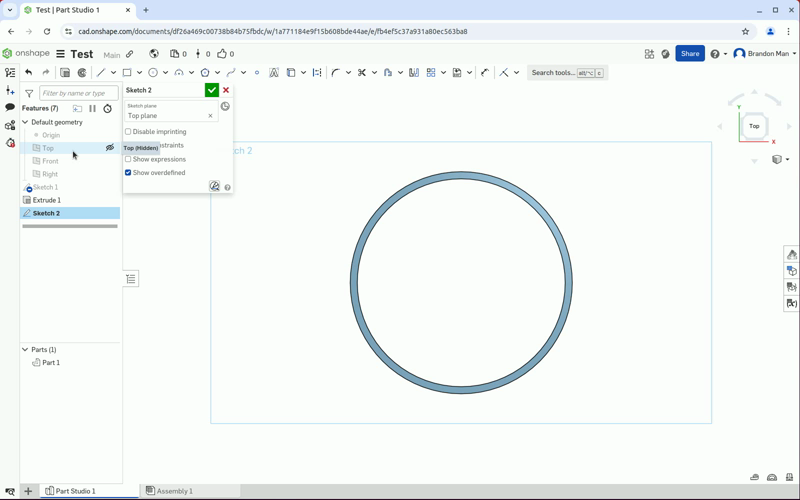
mouse_move(73, 352)
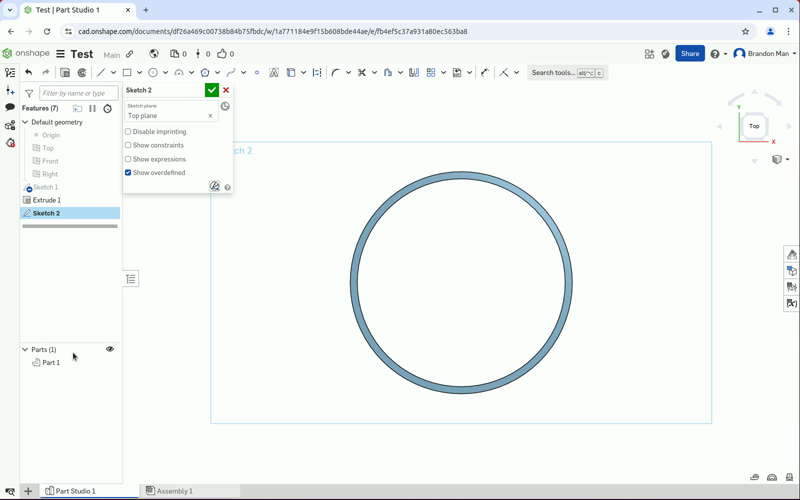
key(y)
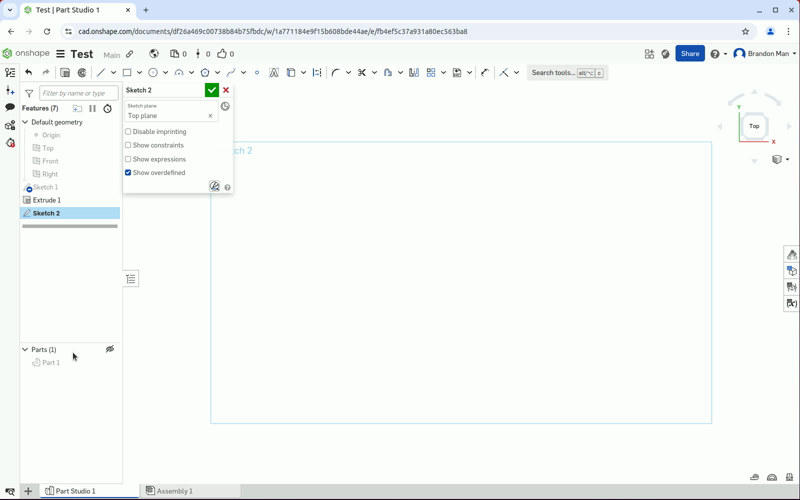
key(c)
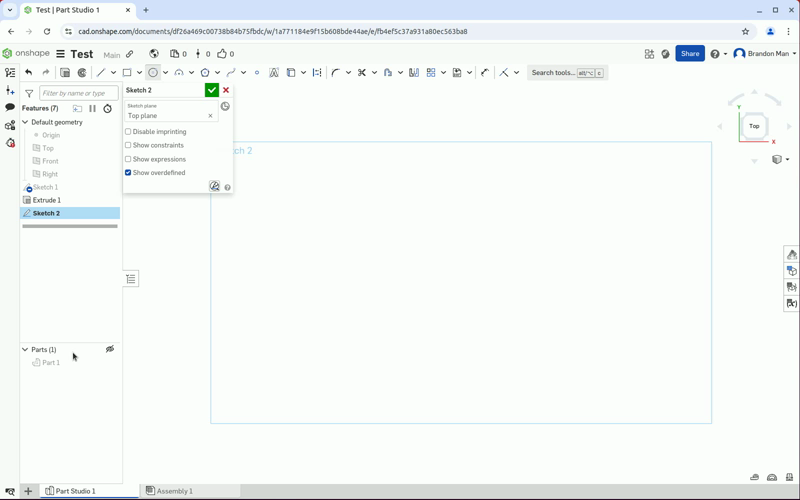
key_down(shift)
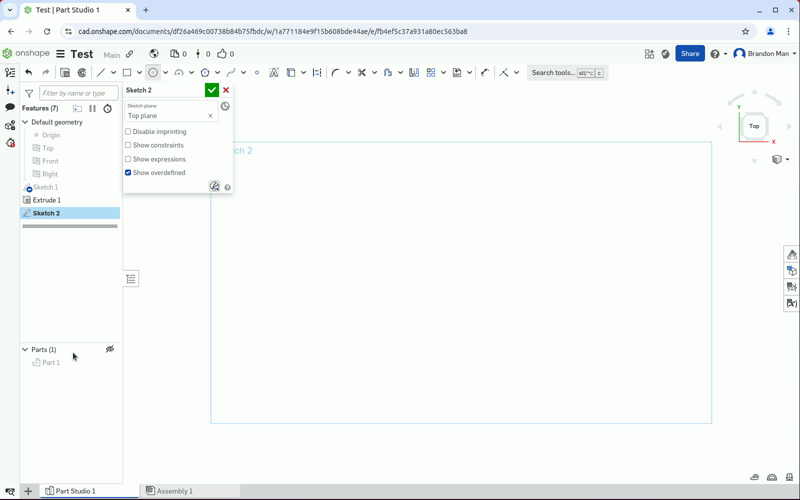
mouse_move(461, 282)
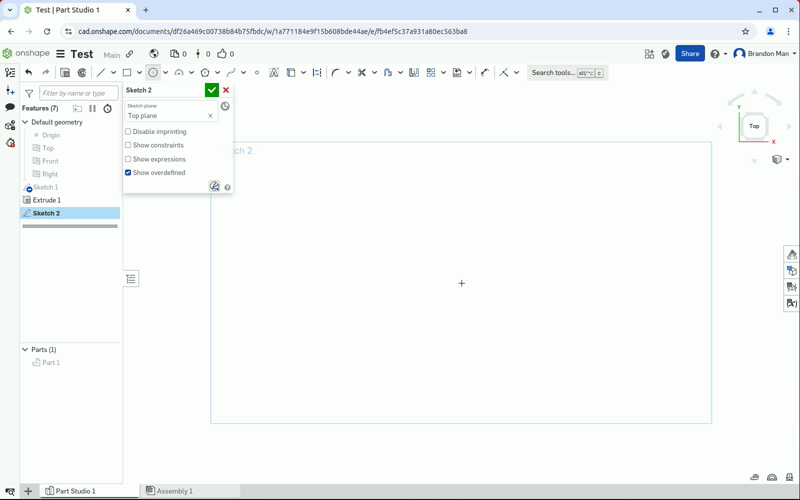
click(461, 282)
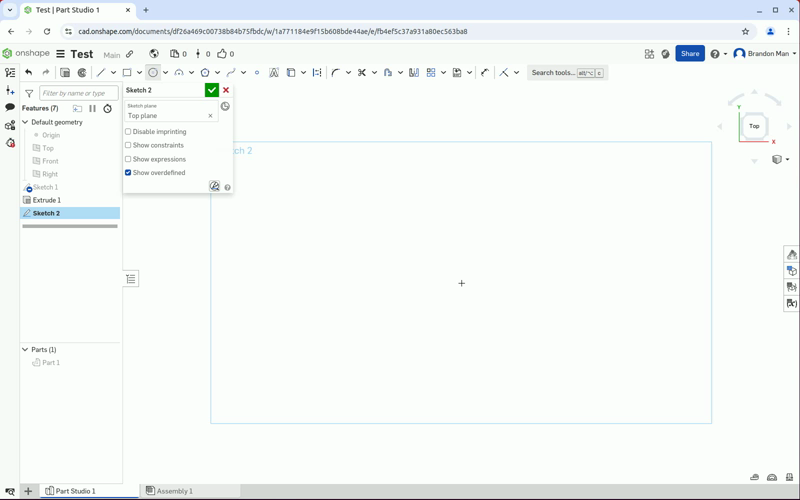
key_up(shift)
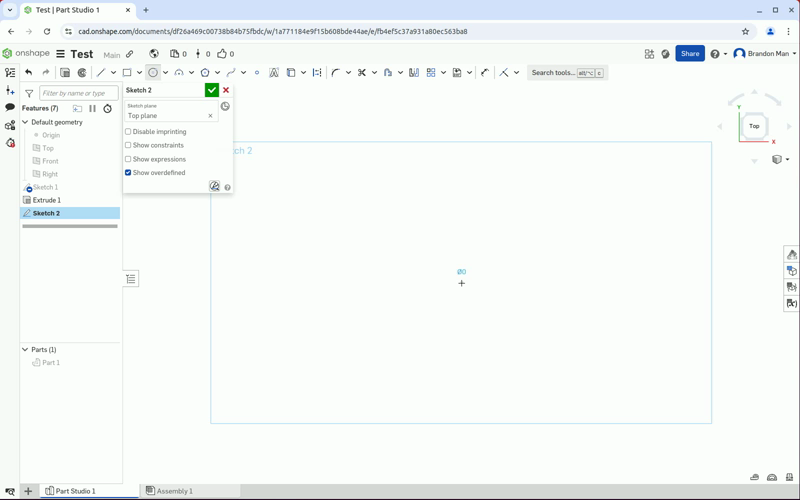
mouse_move(566, 282)
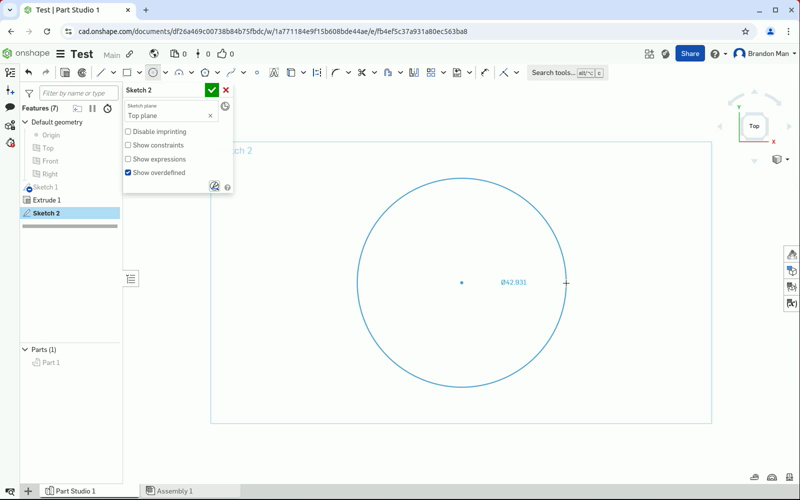
click(566, 282)
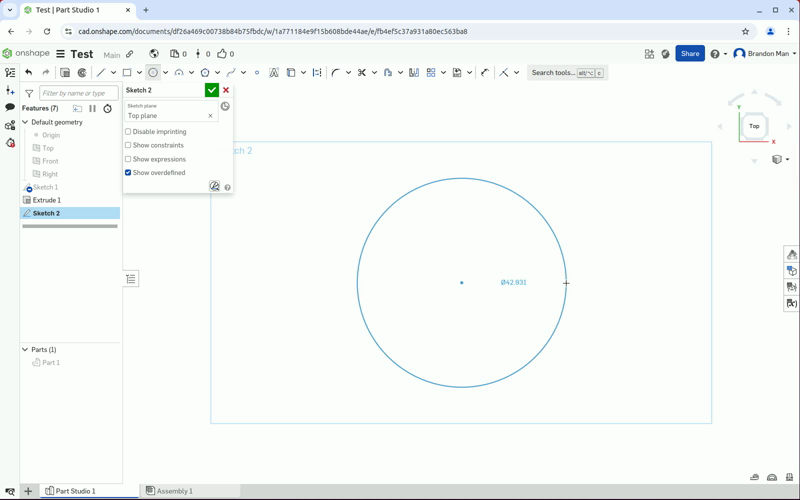
key(esc)
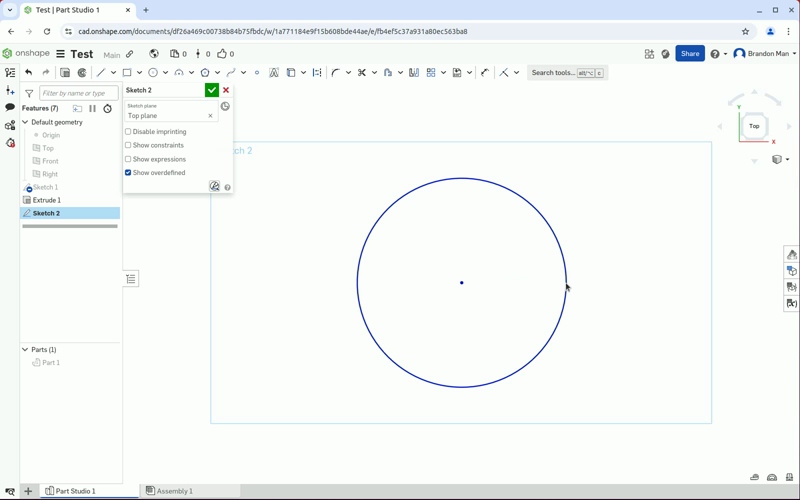
key(c)
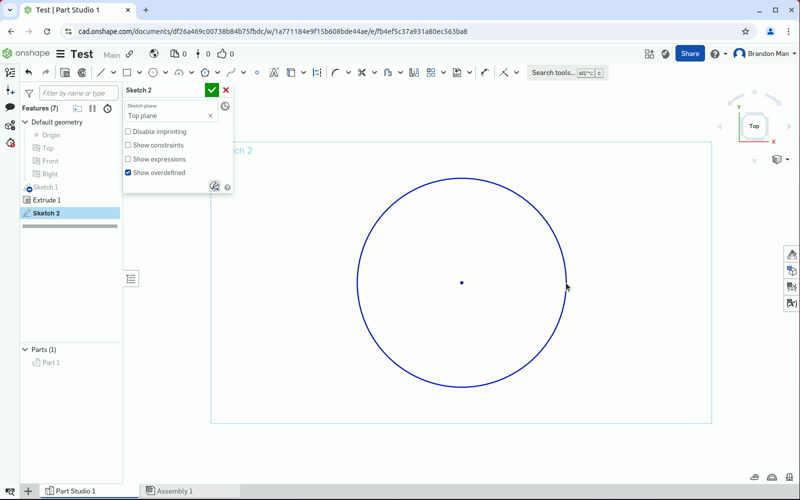
key_down(shift)
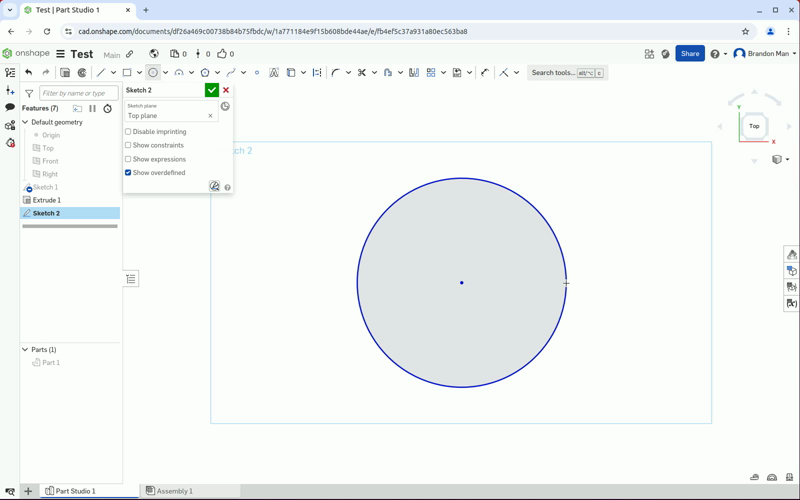
mouse_move(461, 282)
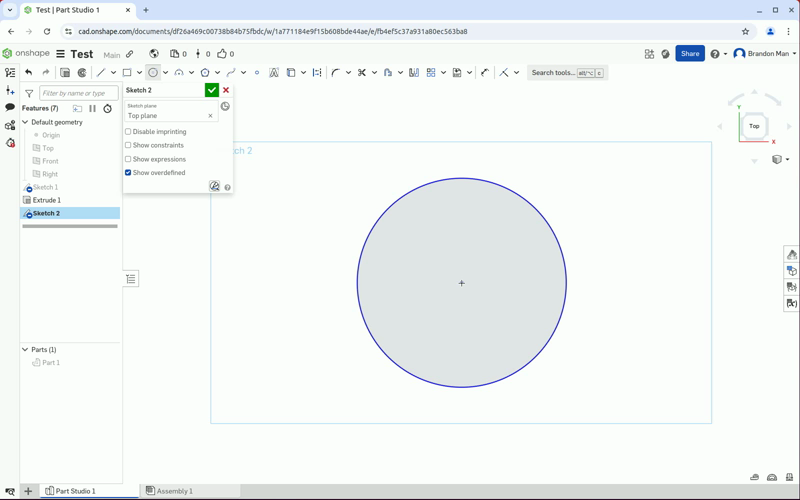
click(461, 282)
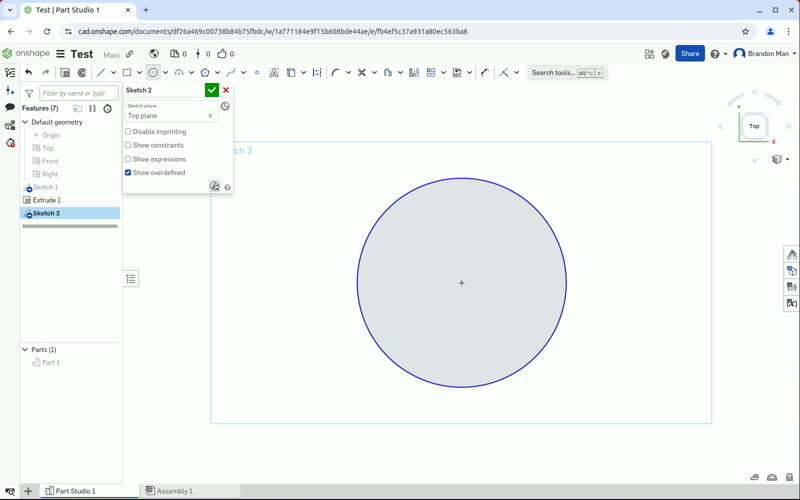
key_up(shift)
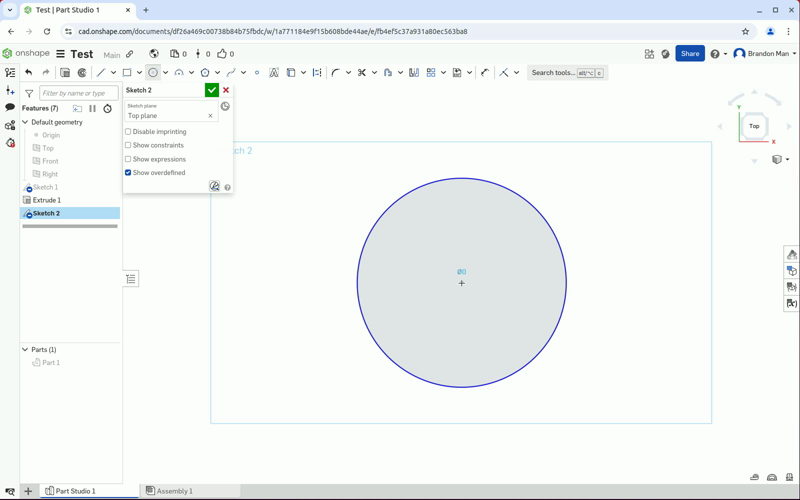
mouse_move(555, 282)
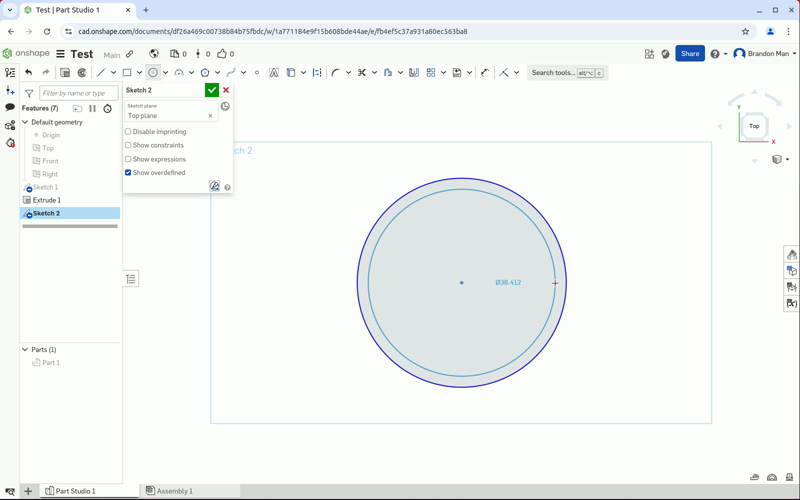
click(555, 282)
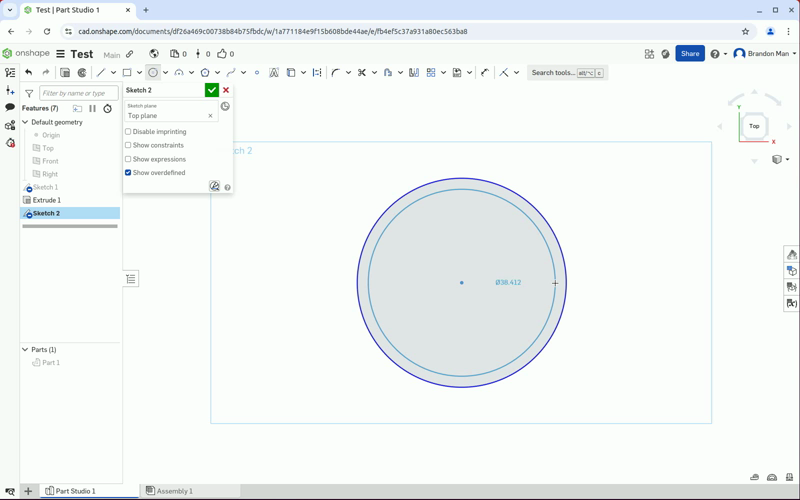
key(esc)
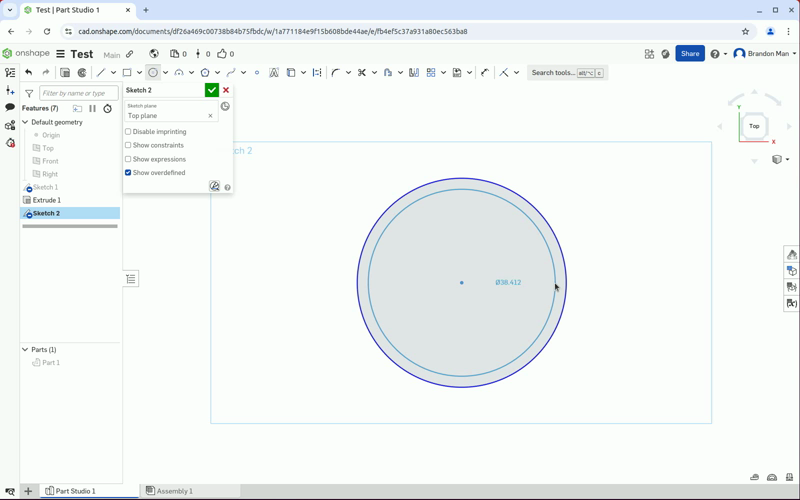
mouse_move(393, 354)
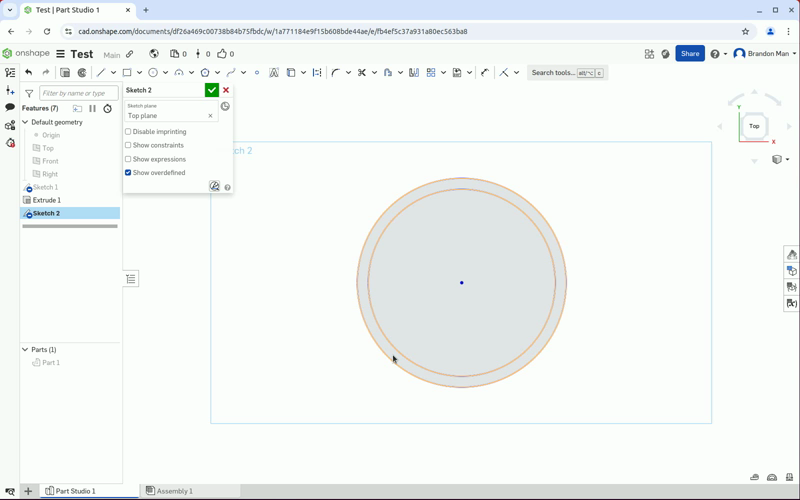
click(393, 354)
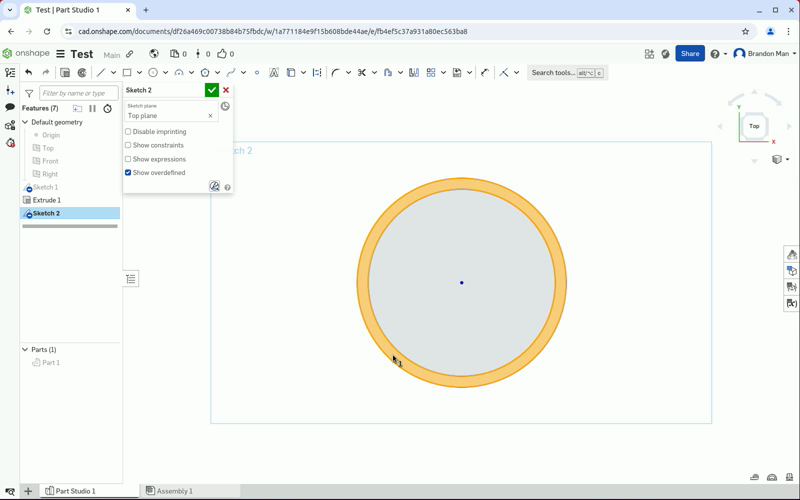
mouse_move(73, 352)
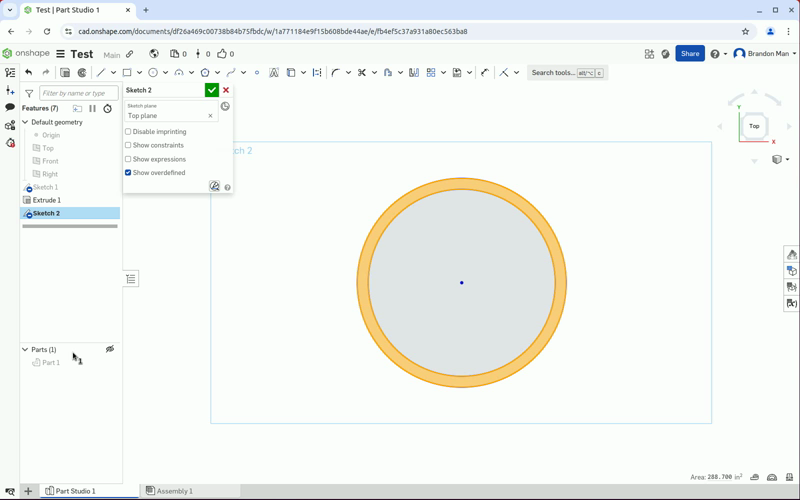
key(shift+y)
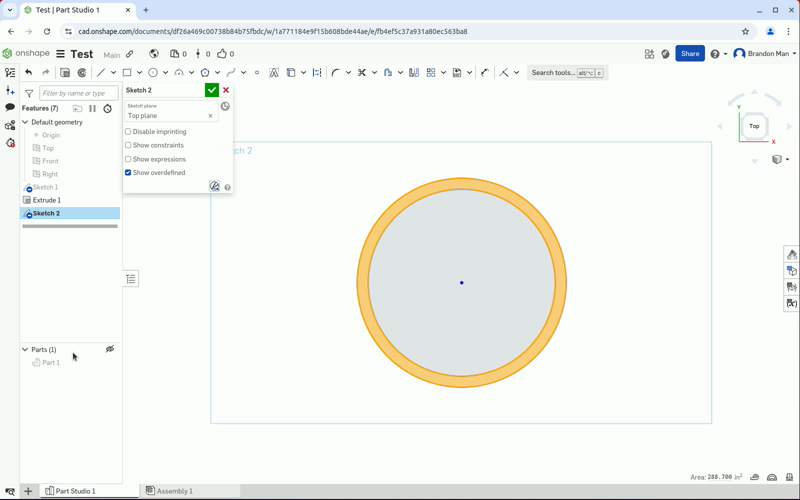
key(shift+e)
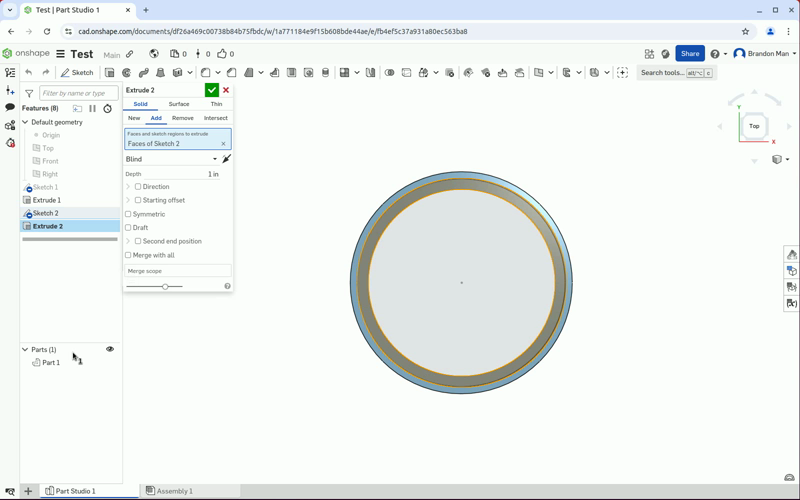
mouse_move(143, 106)
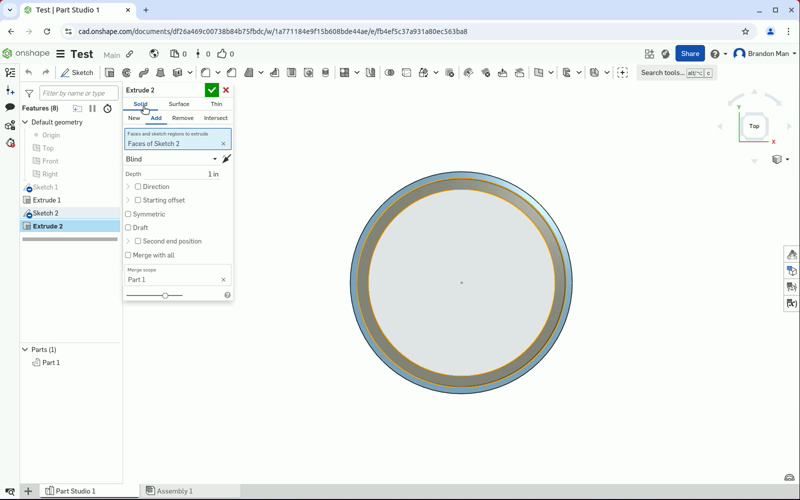
click(143, 106)
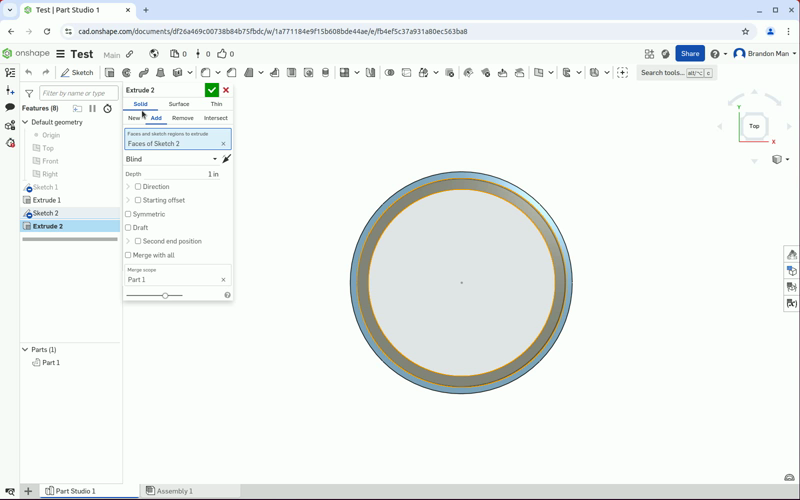
mouse_move(137, 120)
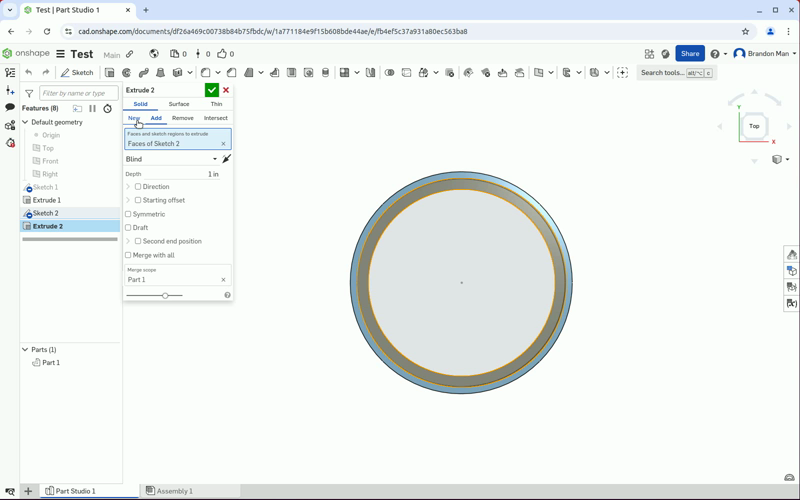
click(137, 120)
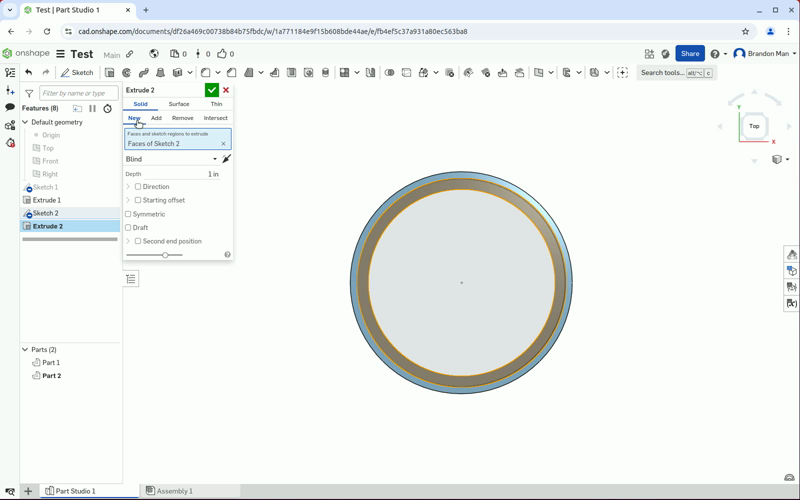
key(tab, 4)
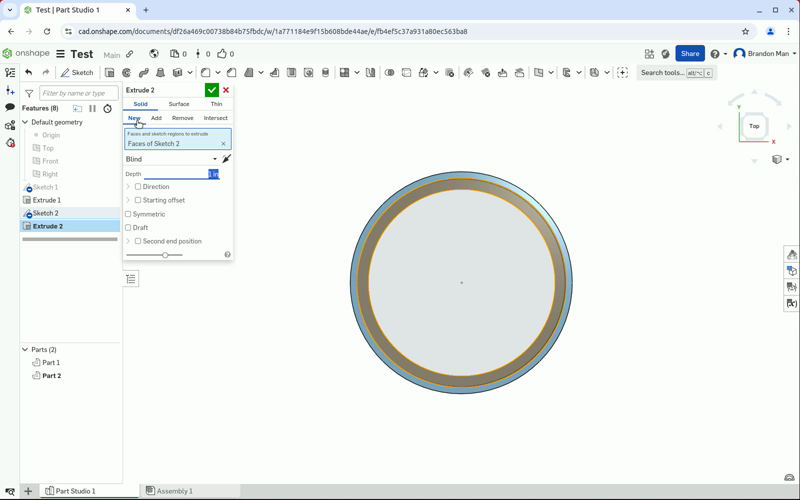
text(7.703)
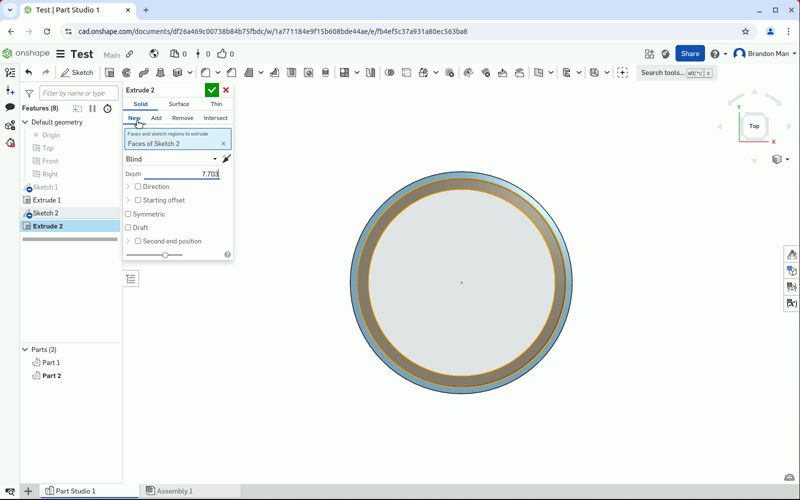
key(enter)
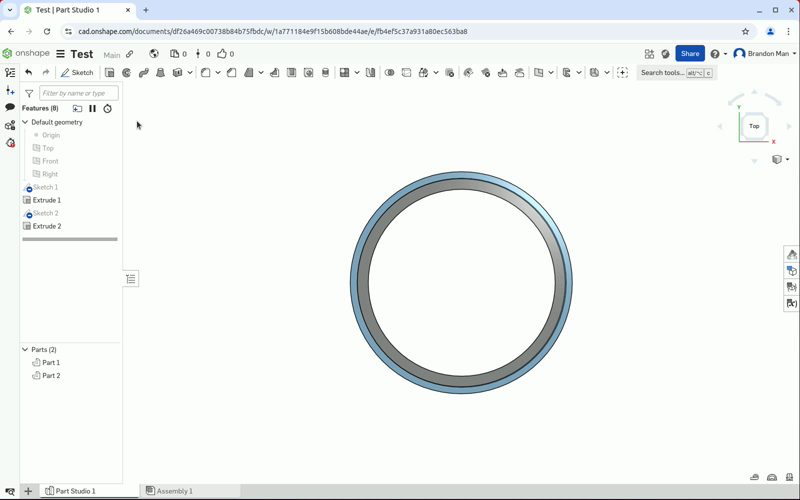
key(shift+h)
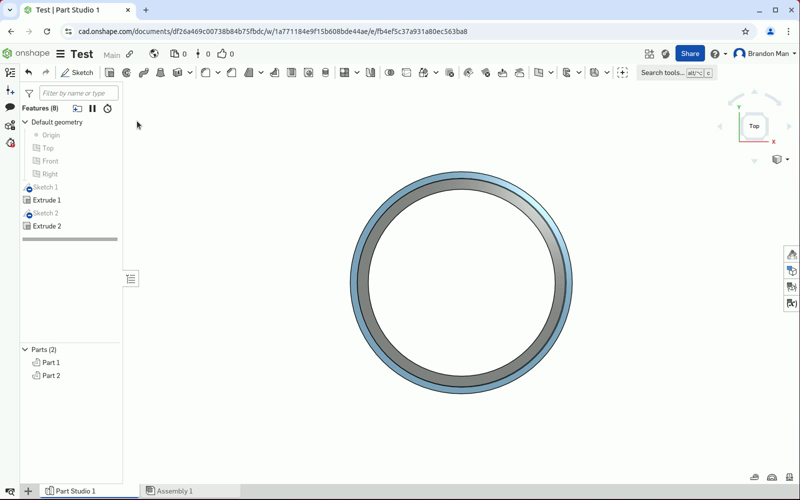
key(shift+h)
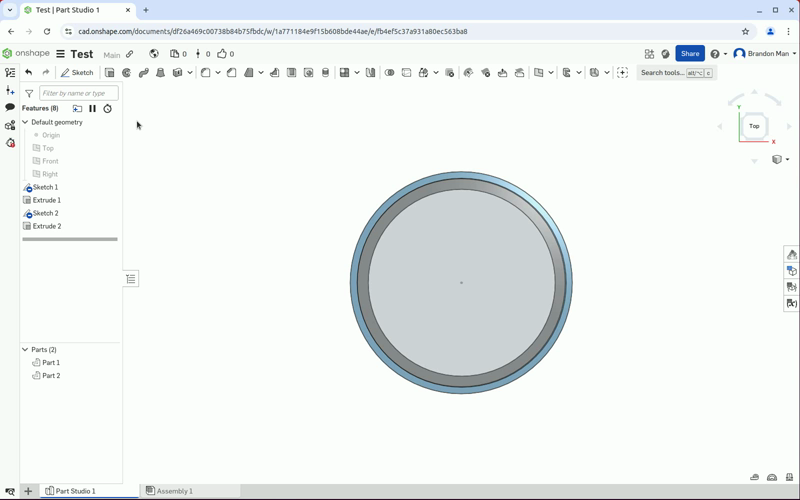
key(shift+7)
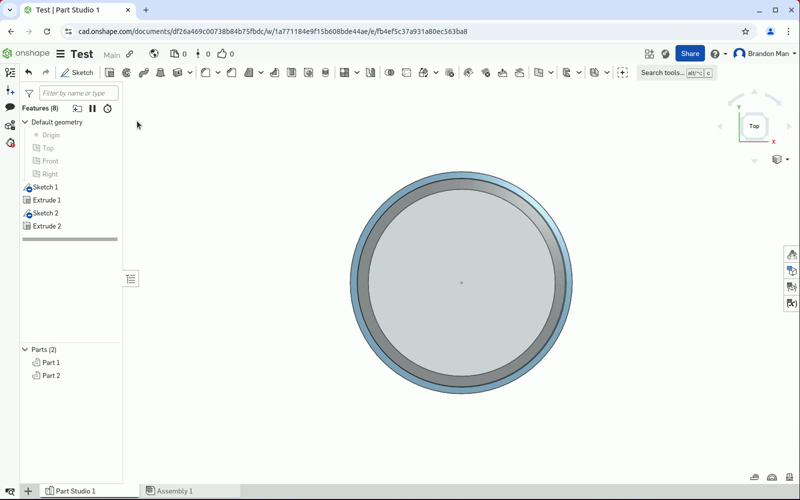
key(up, 3)
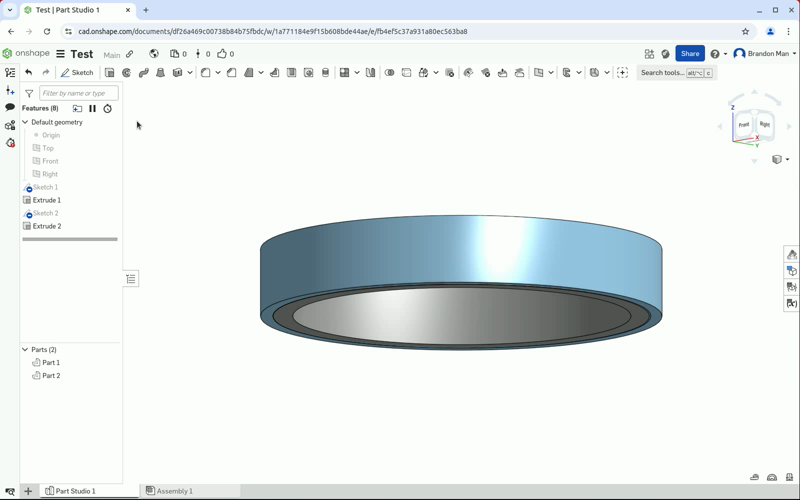
key(left, 3)
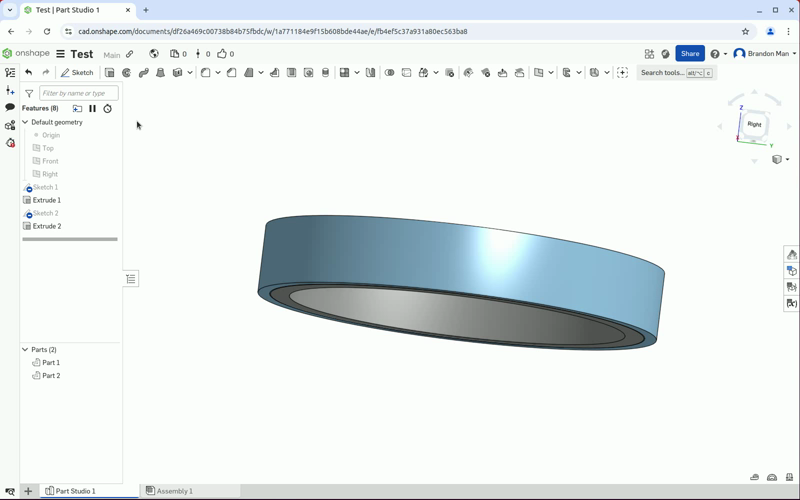
key(right, 3)
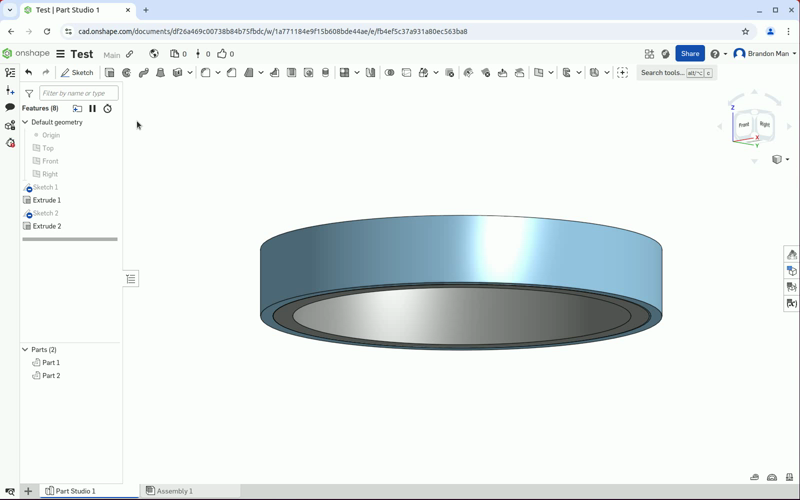
key(down, 3)
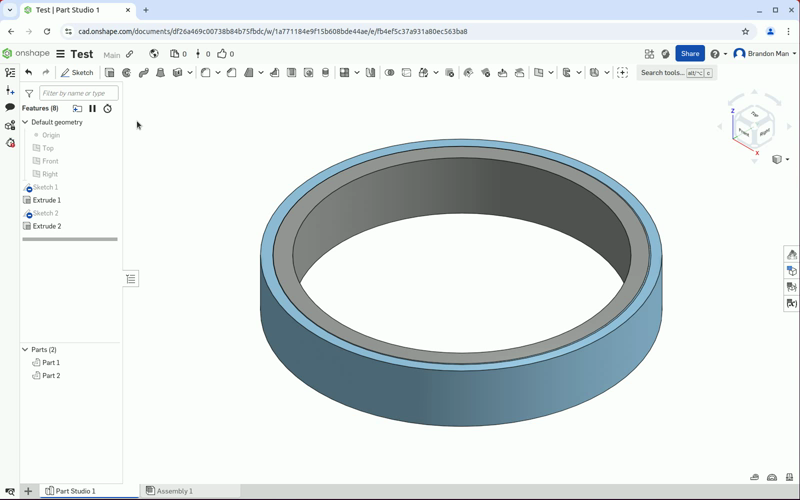
mouse_move(73, 189)
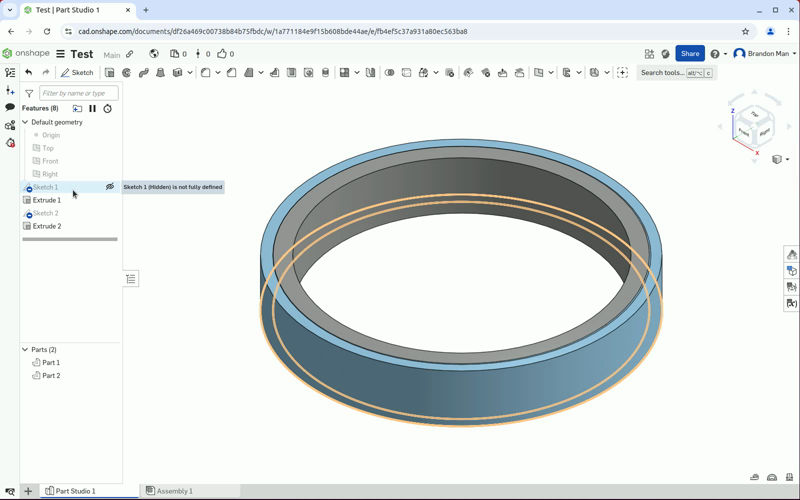
click(73, 189)